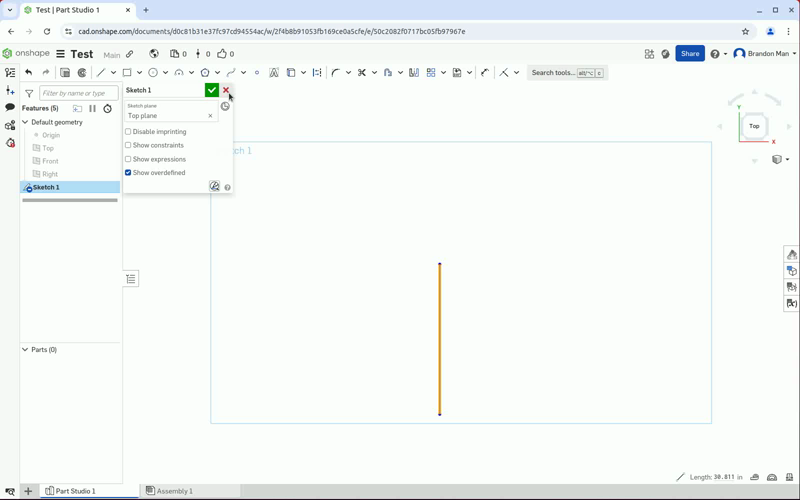
key(shift+h)
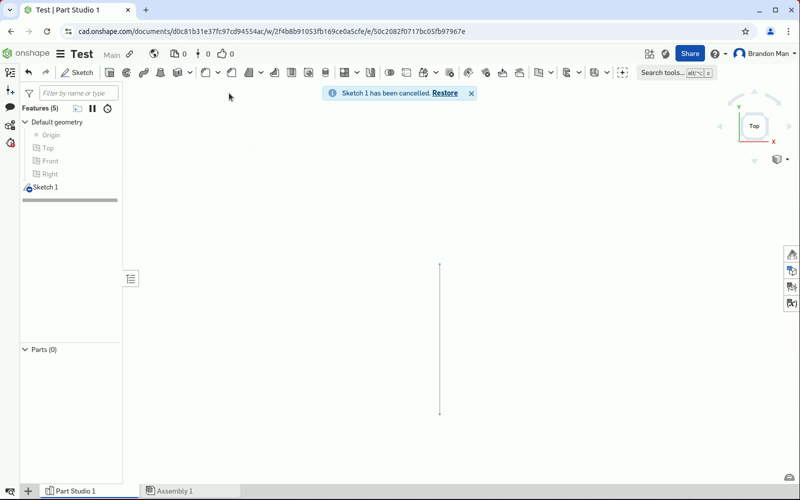
key(shift+s)
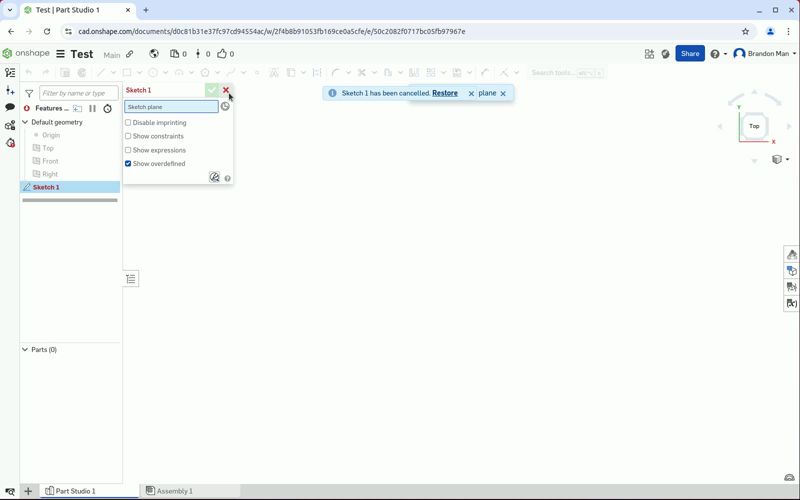
mouse_move(73, 150)
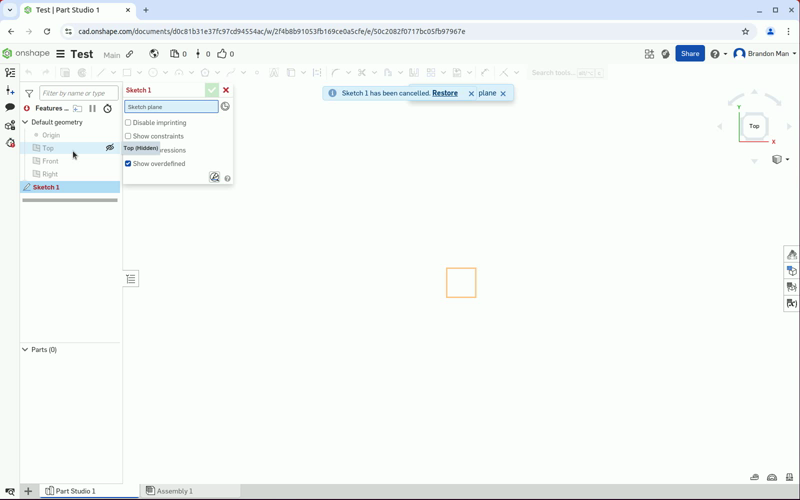
click(73, 150)
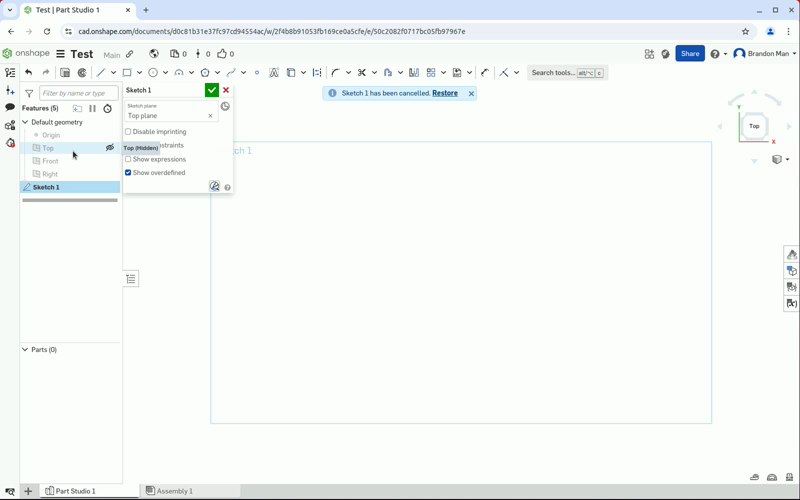
mouse_move(73, 352)
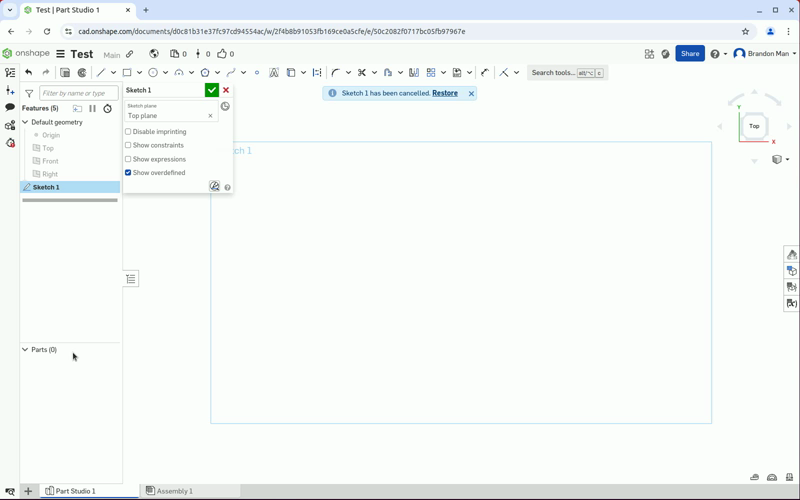
key(y)
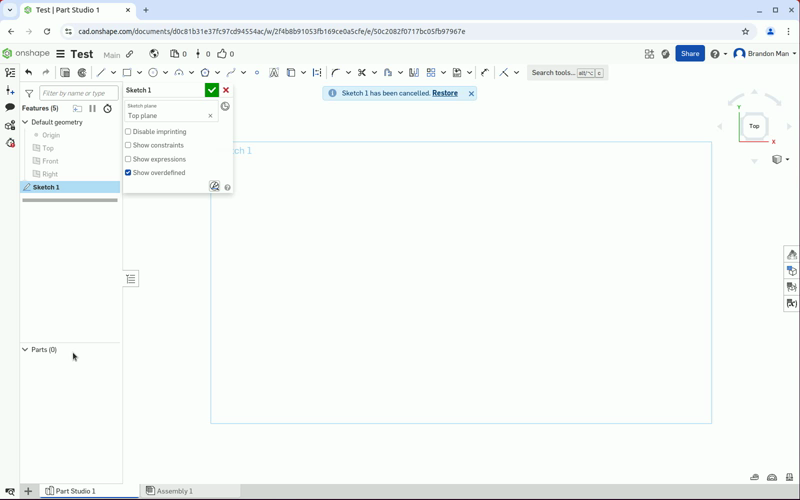
key(c)
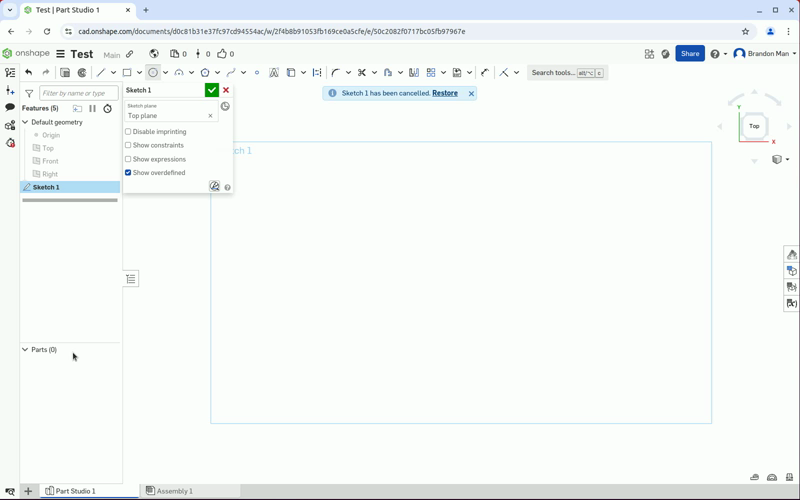
key_down(shift)
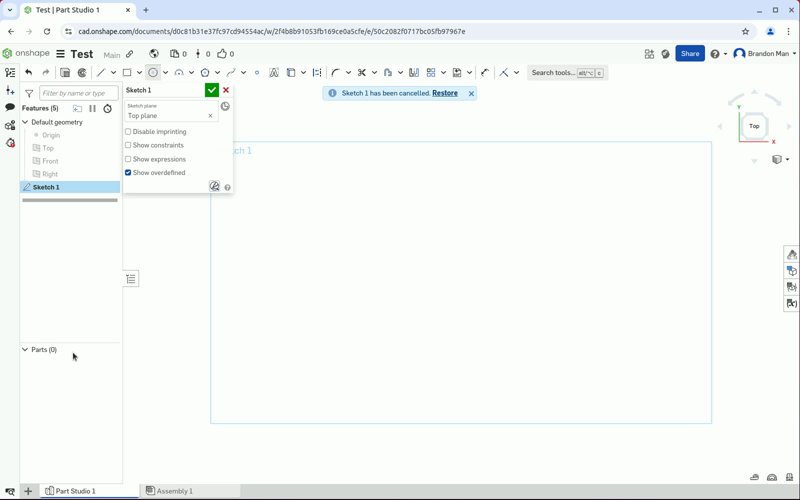
mouse_move(460, 282)
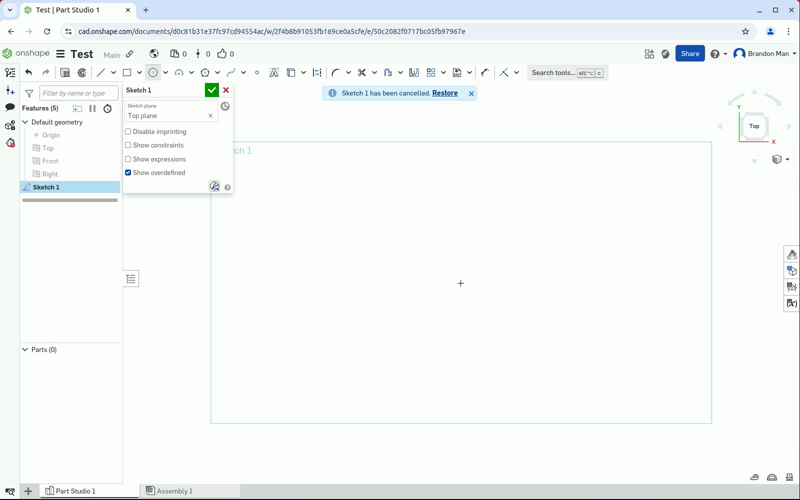
click(460, 282)
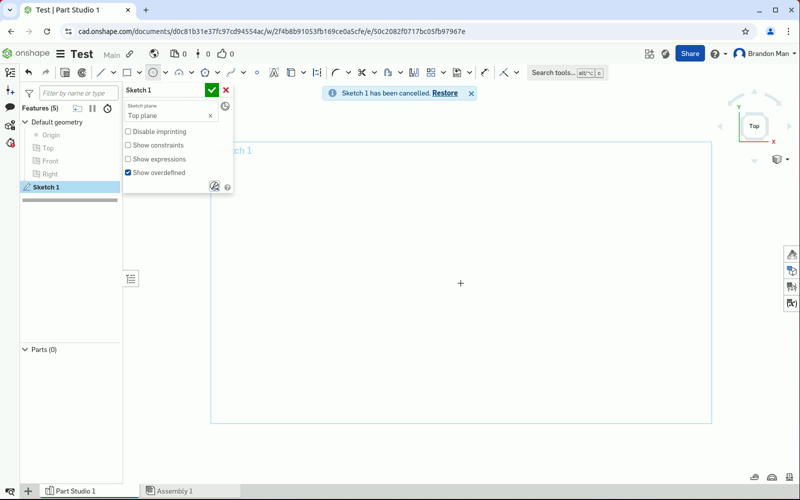
key_up(shift)
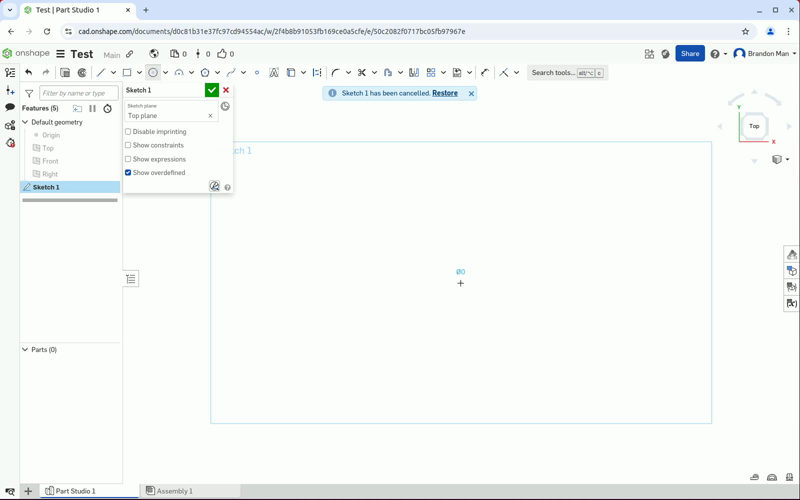
mouse_move(533, 282)
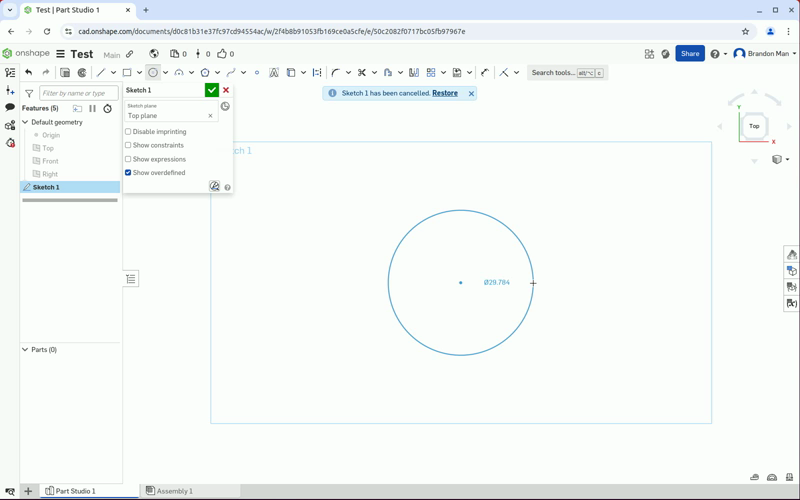
click(533, 282)
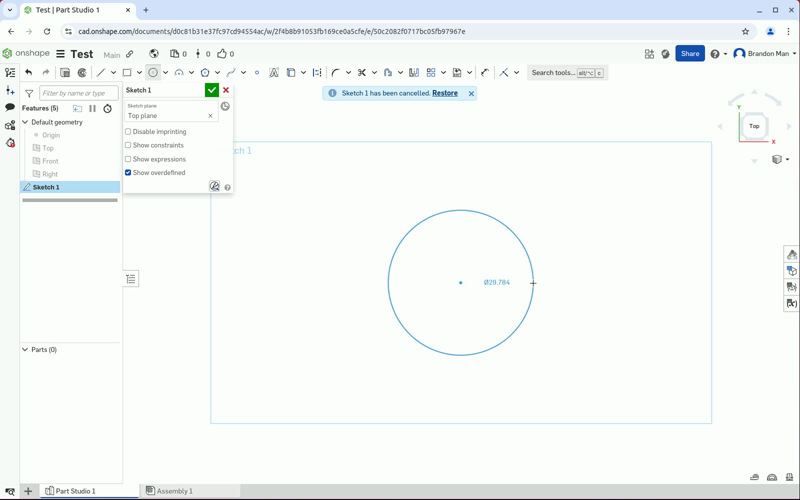
key(esc)
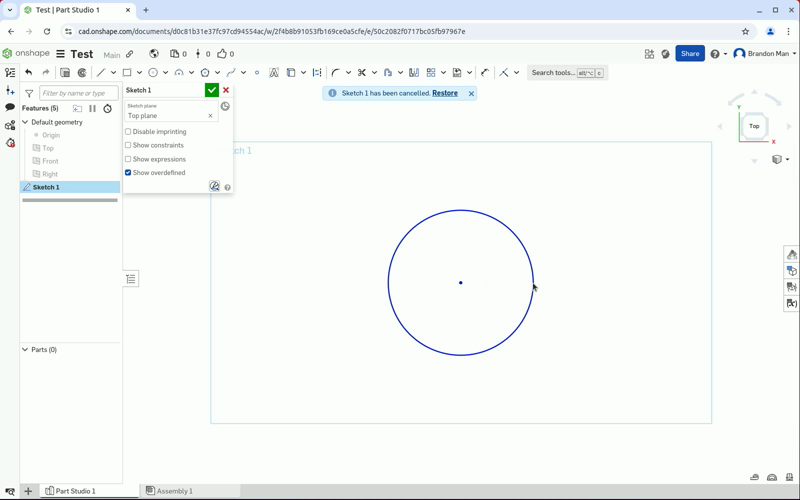
mouse_move(474, 226)
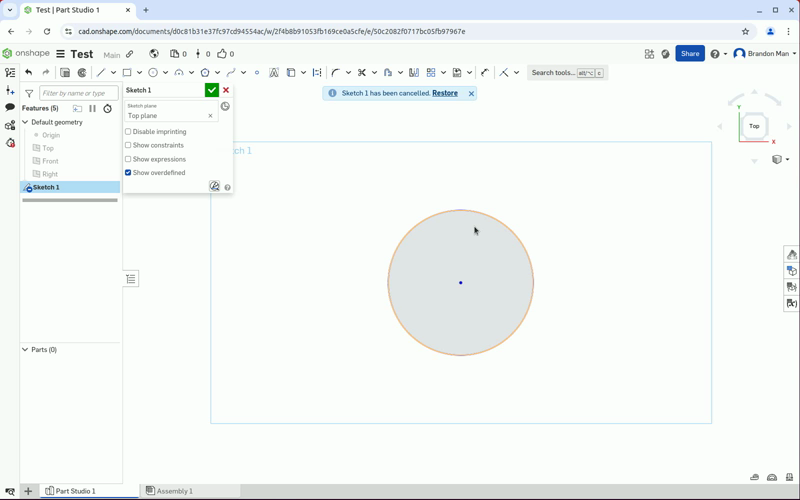
click(474, 226)
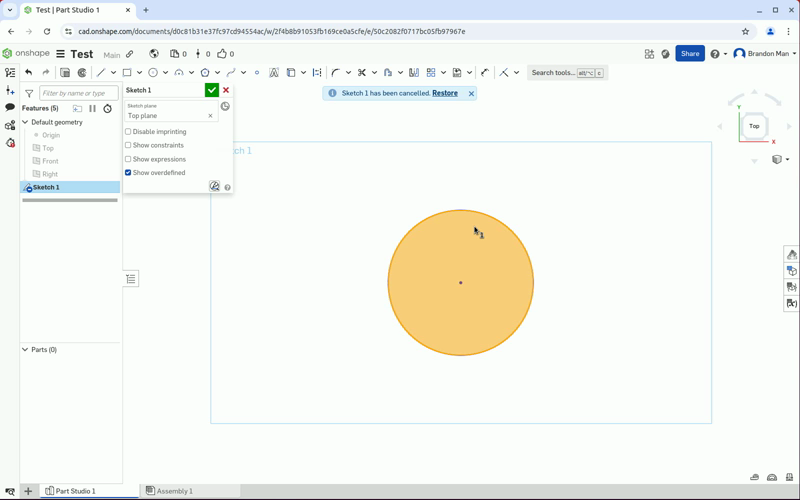
mouse_move(73, 352)
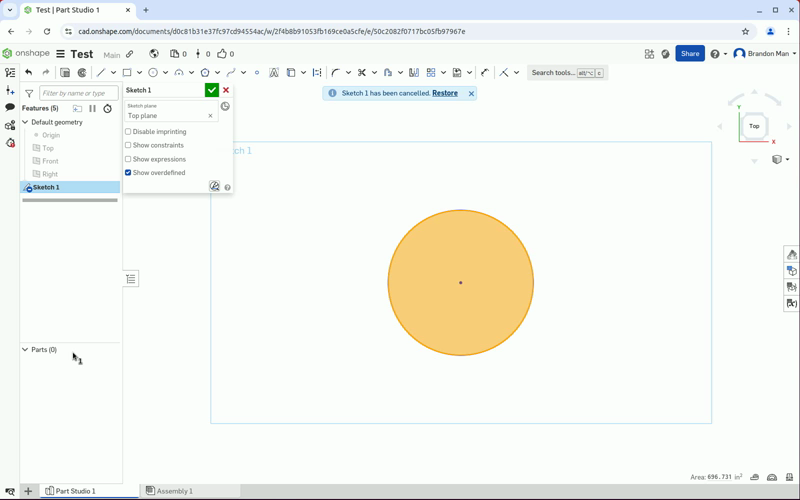
key(shift+y)
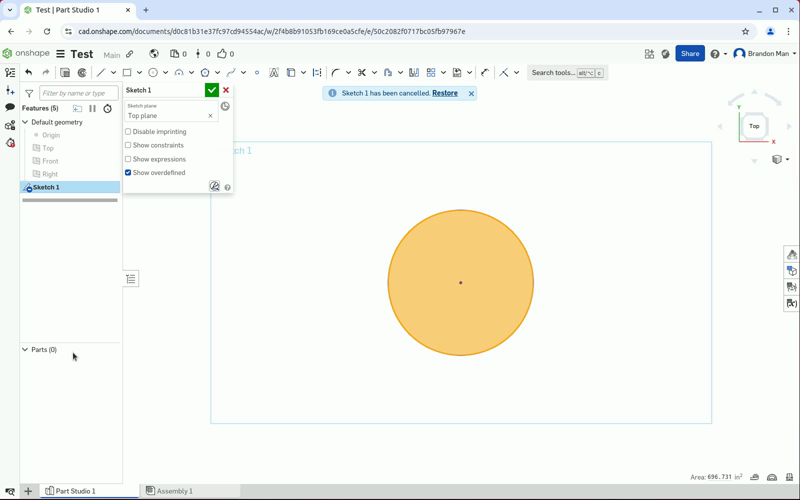
key(shift+e)
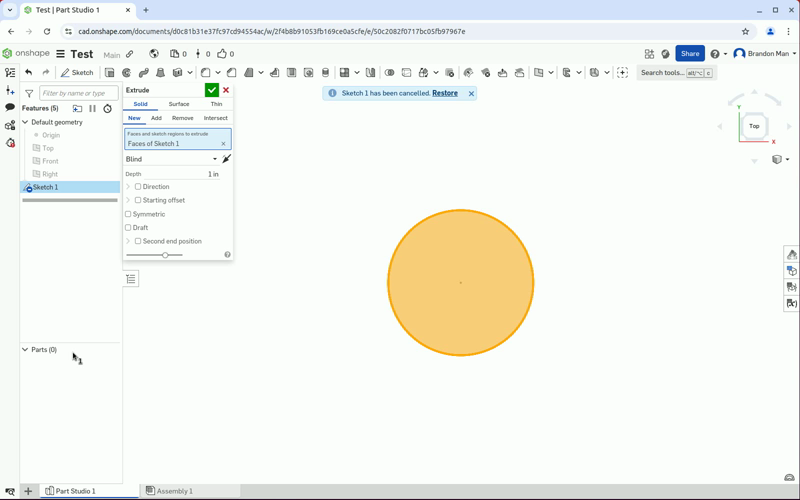
mouse_move(143, 106)
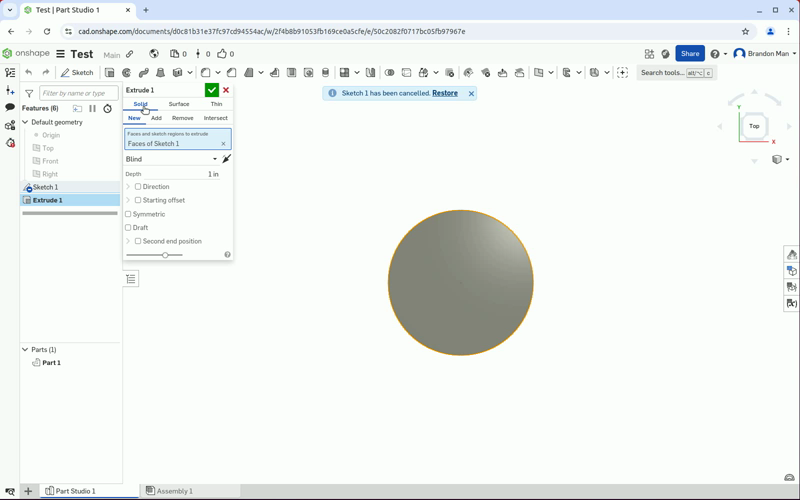
click(143, 106)
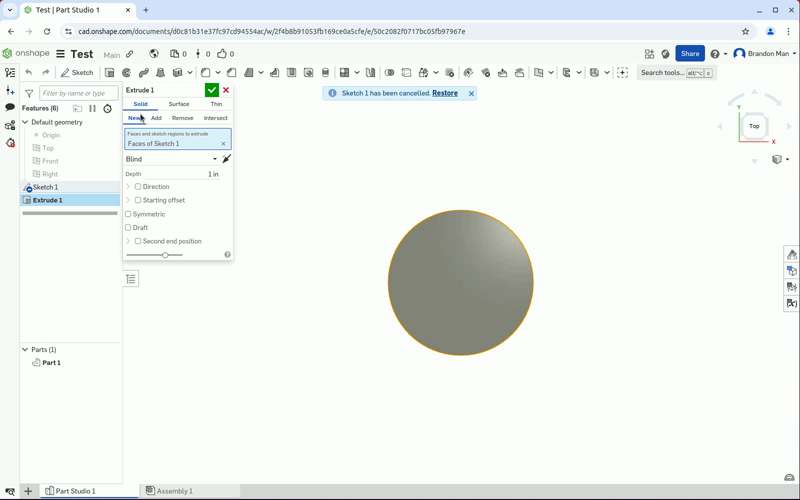
mouse_move(137, 120)
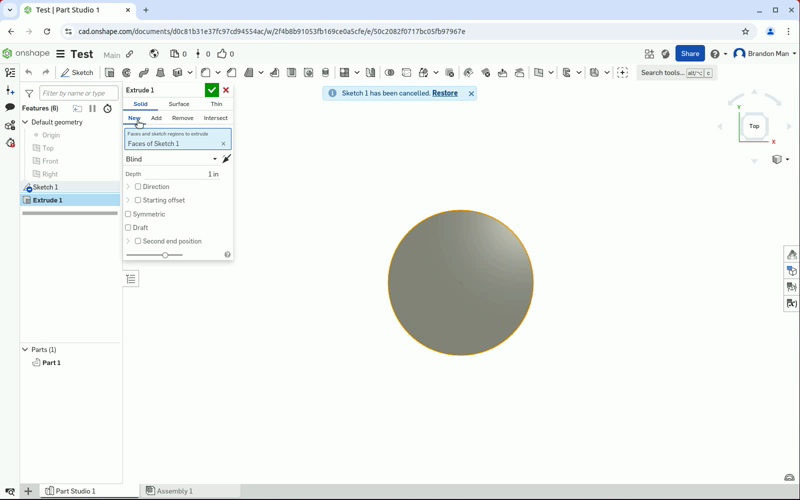
click(137, 120)
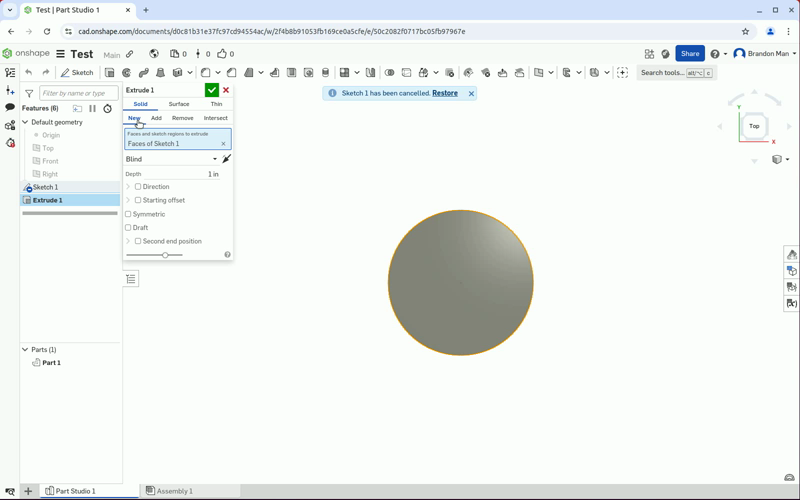
key(tab, 4)
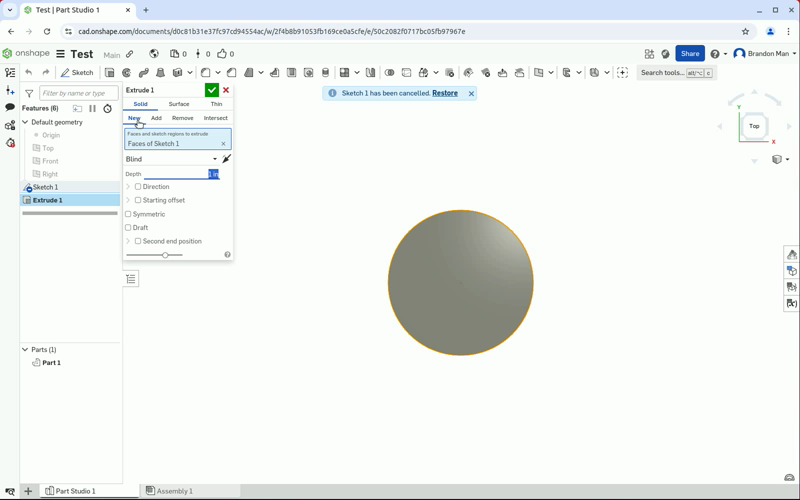
text(8.184)
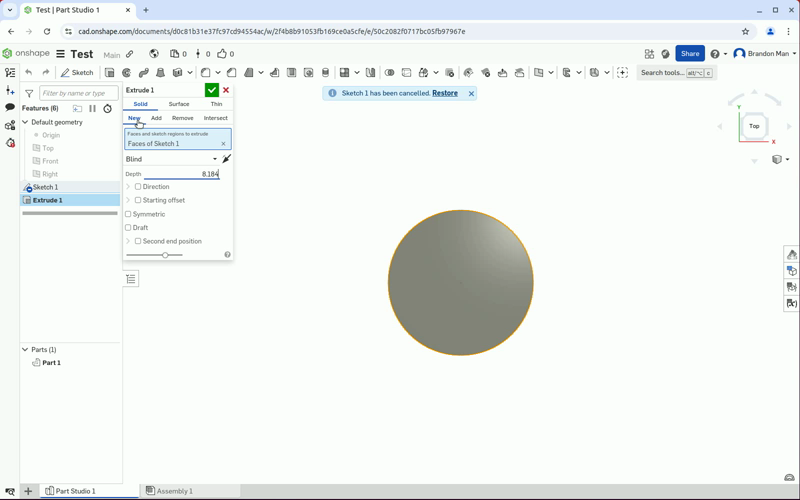
key(enter)
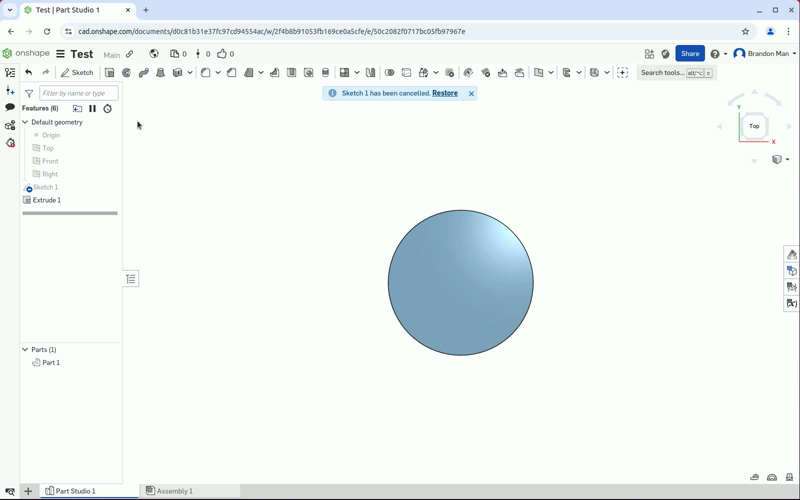
key(shift+h)
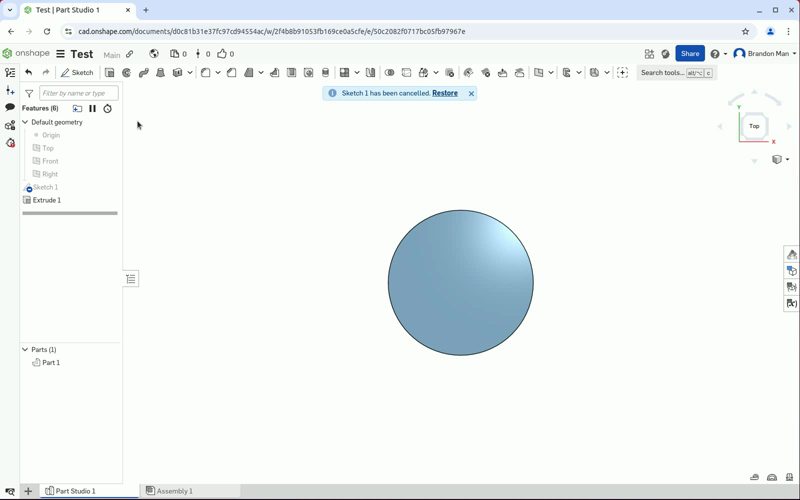
key(shift+h)
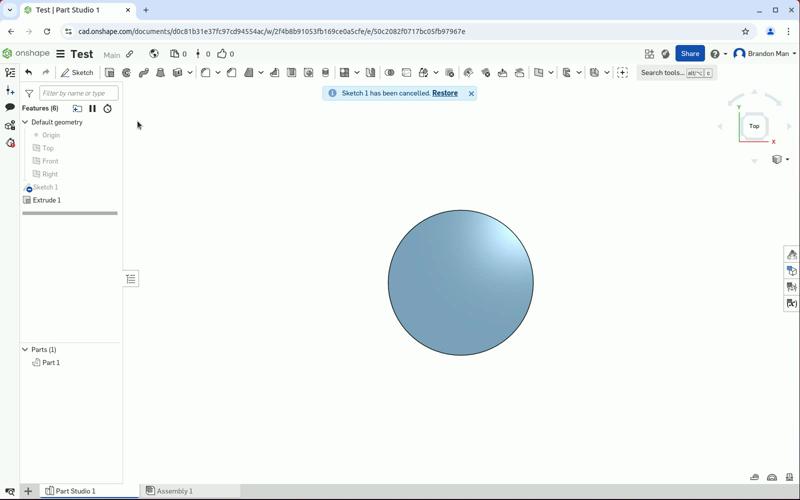
mouse_move(73, 189)
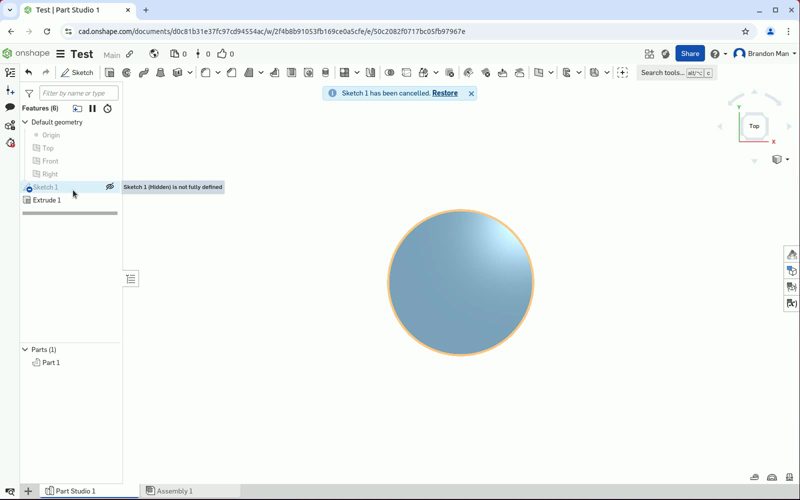
click(73, 189)
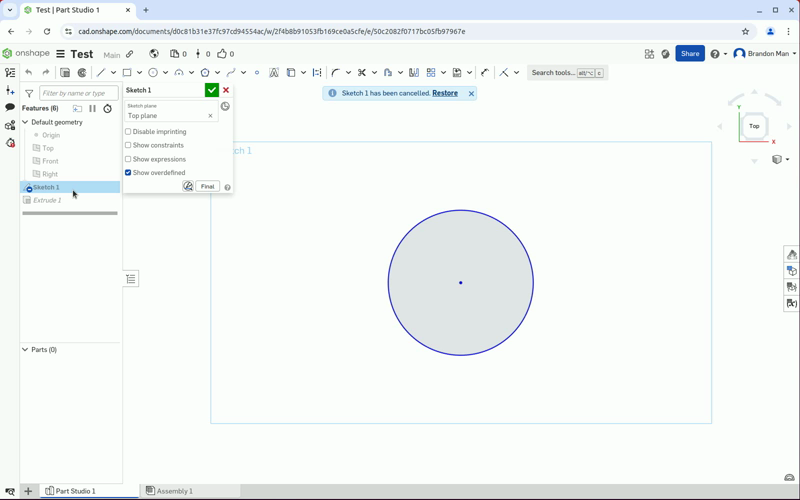
mouse_move(229, 92)
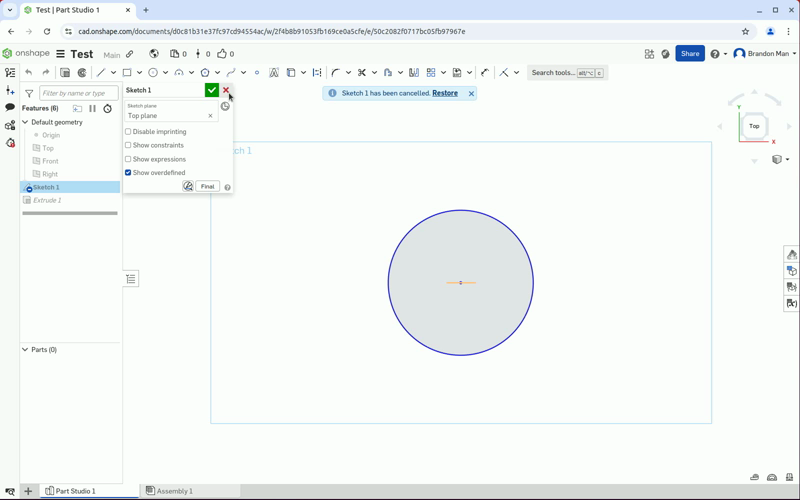
click(229, 92)
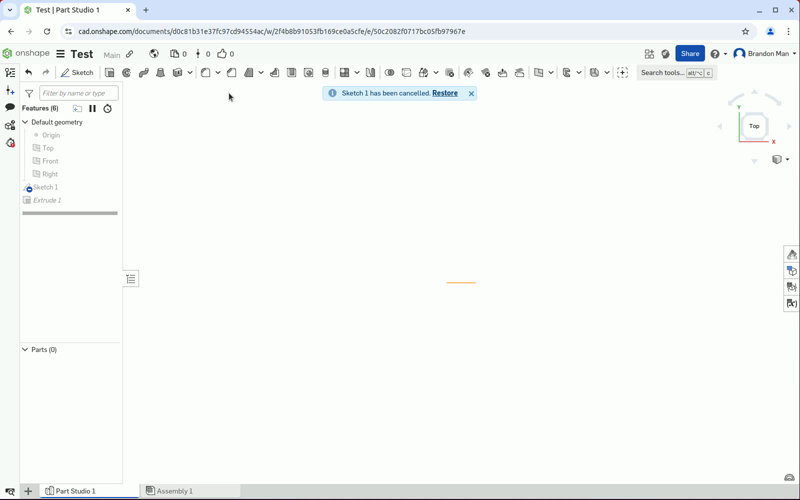
mouse_move(541, 75)
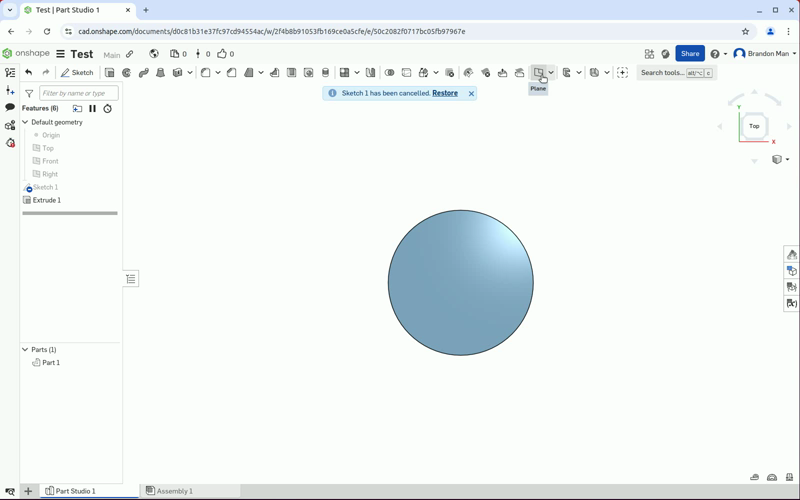
click(541, 75)
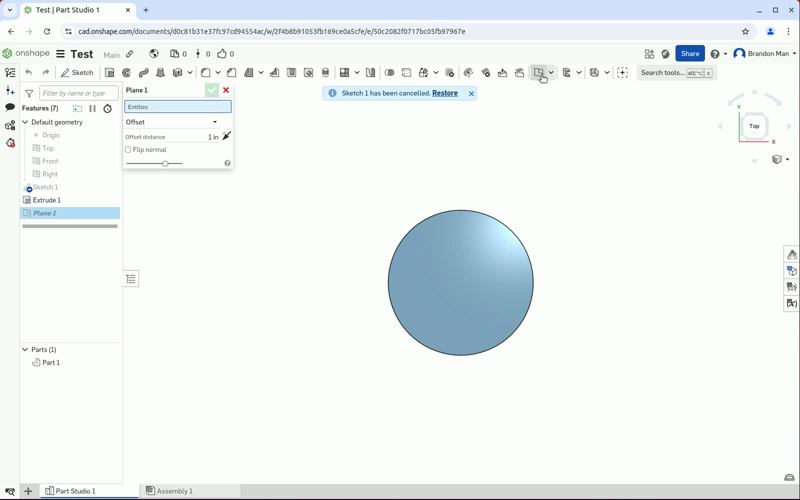
mouse_move(73, 150)
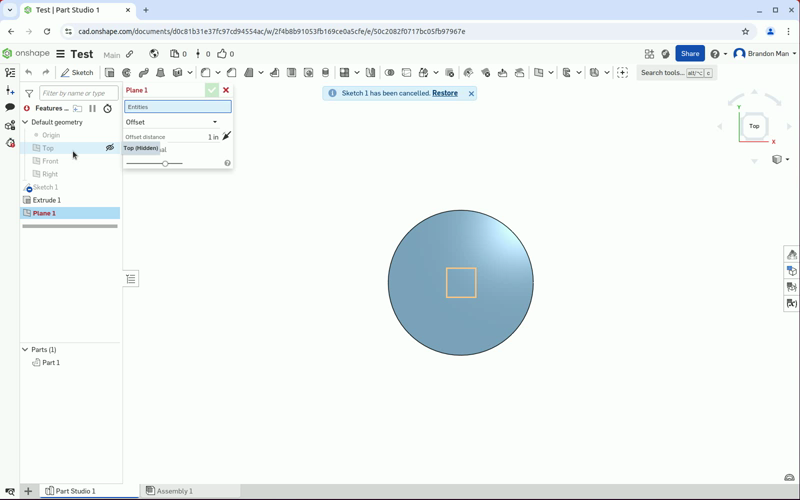
click(73, 150)
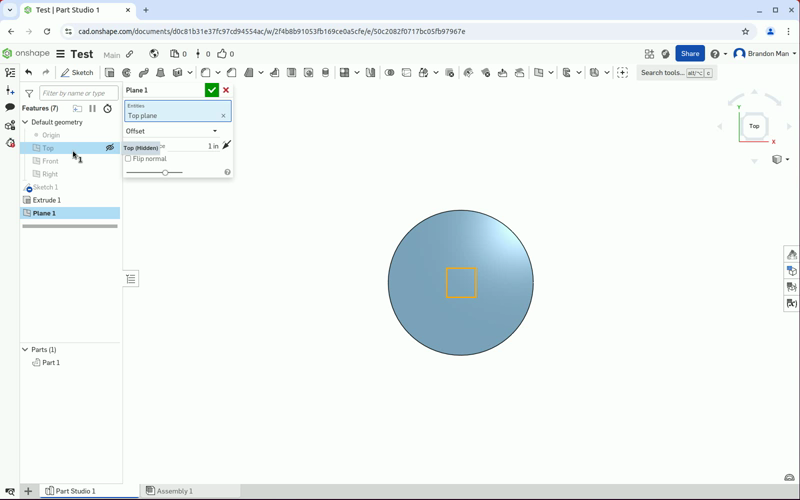
key(tab, 2)
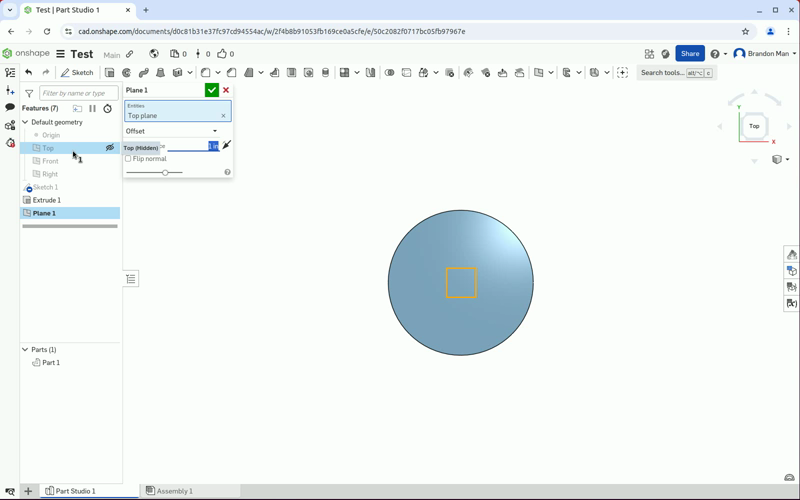
text(8.196)
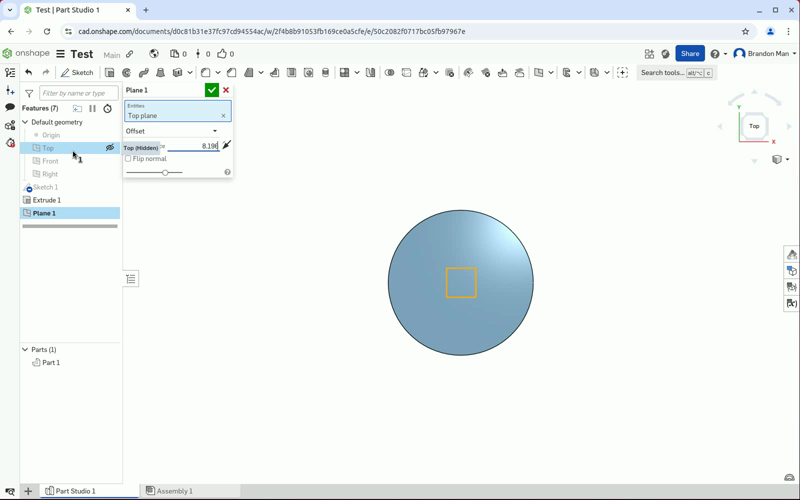
key(enter, 2)
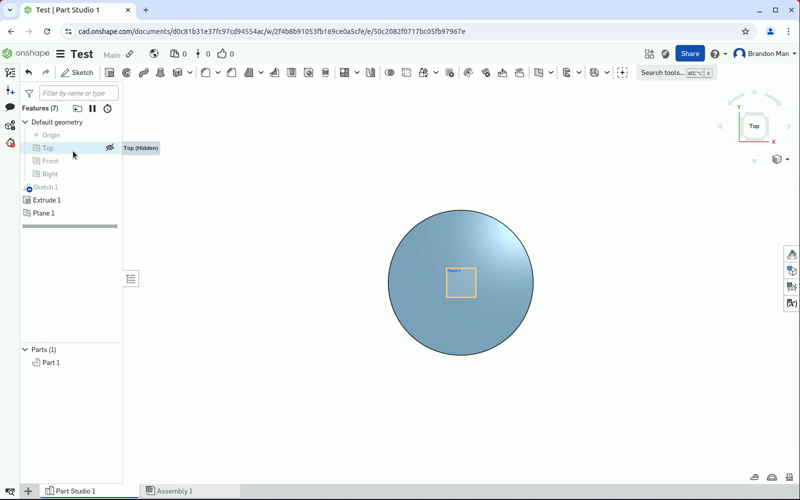
key(shift+s)
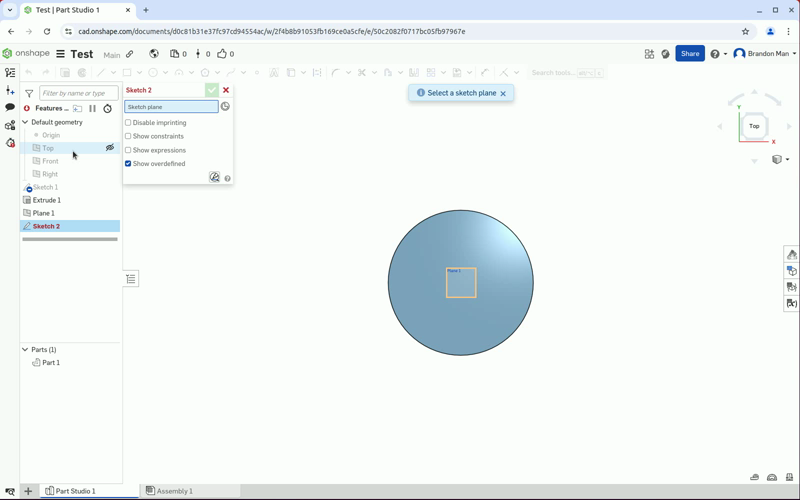
mouse_move(73, 215)
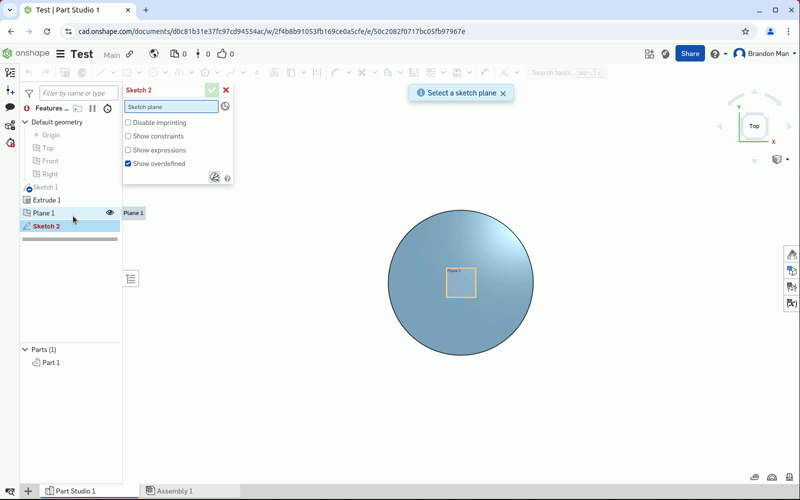
click(73, 215)
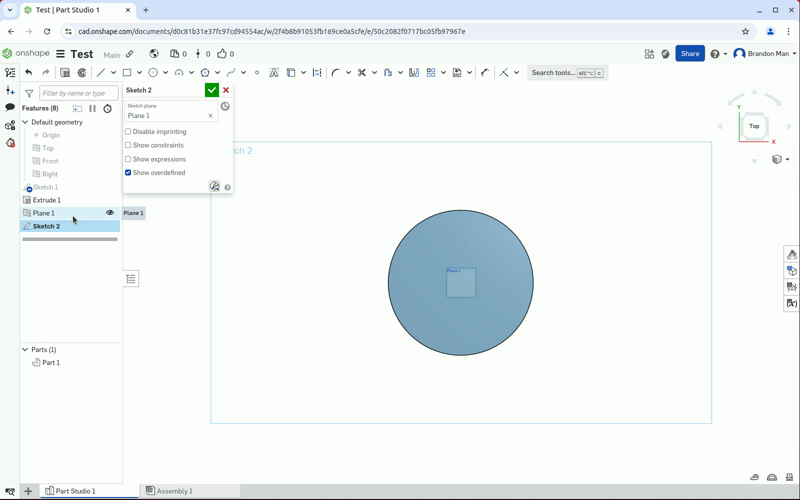
mouse_move(73, 352)
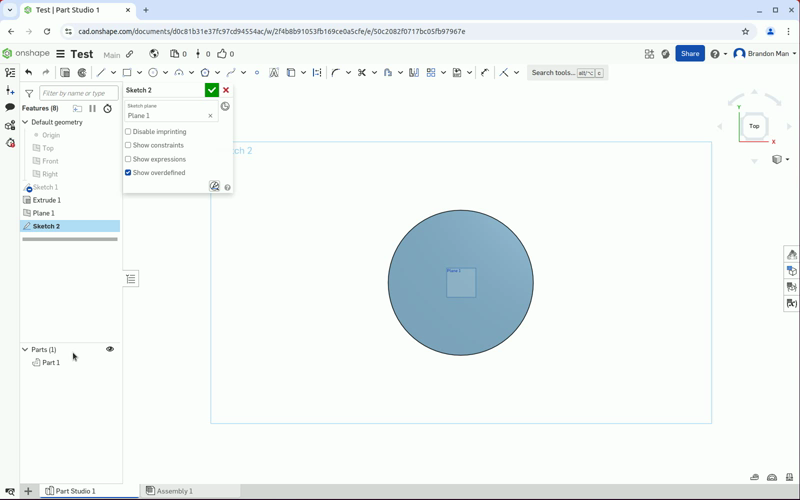
key(y)
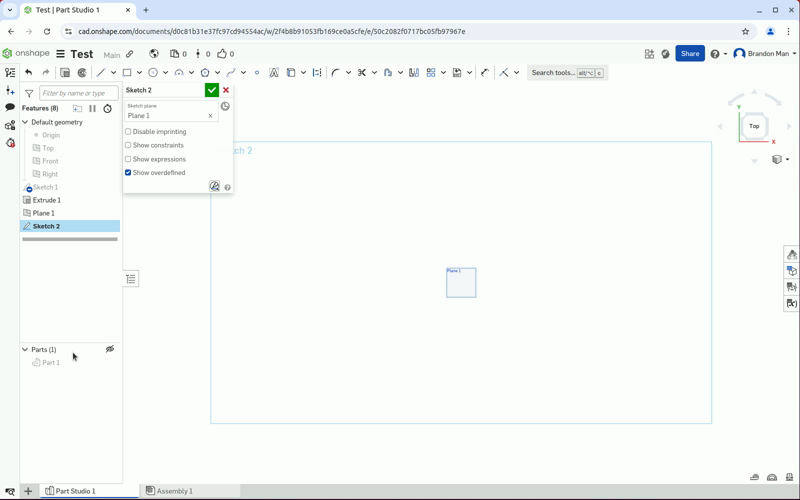
key(c)
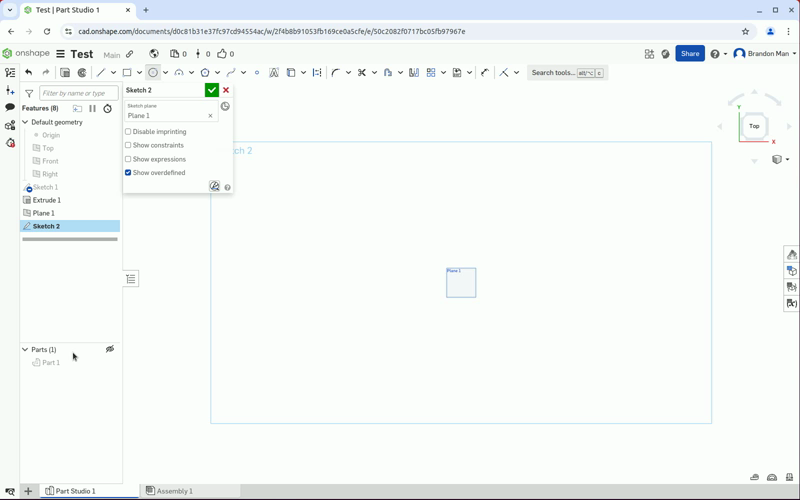
key_down(shift)
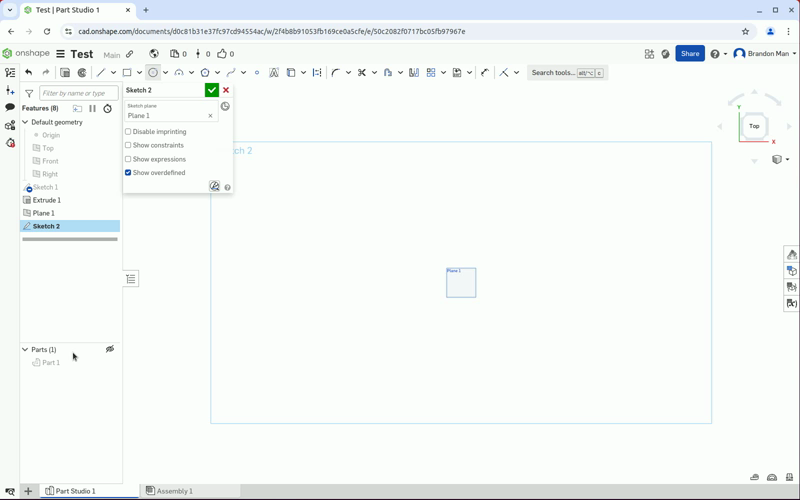
mouse_move(460, 282)
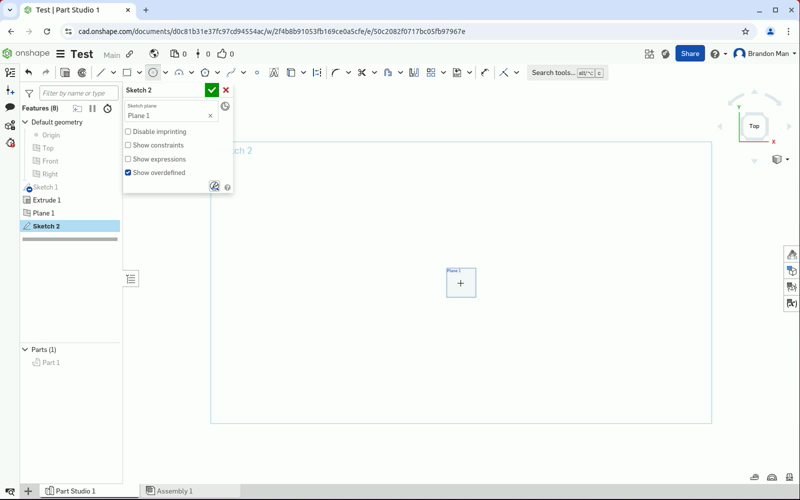
click(460, 282)
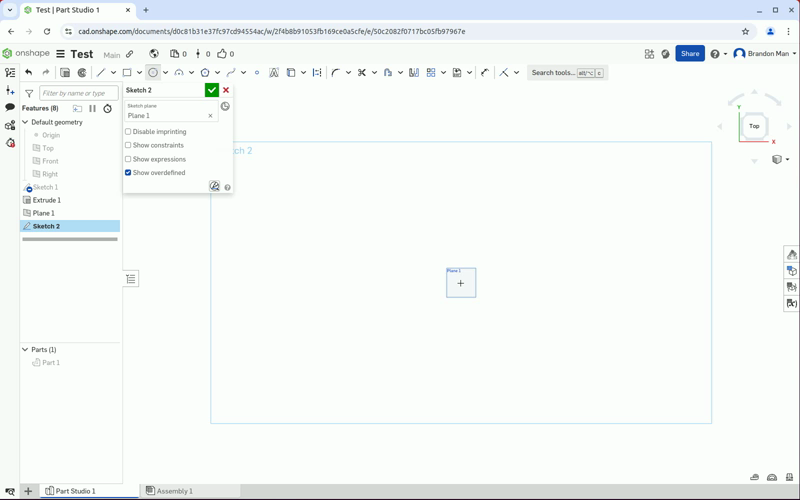
key_up(shift)
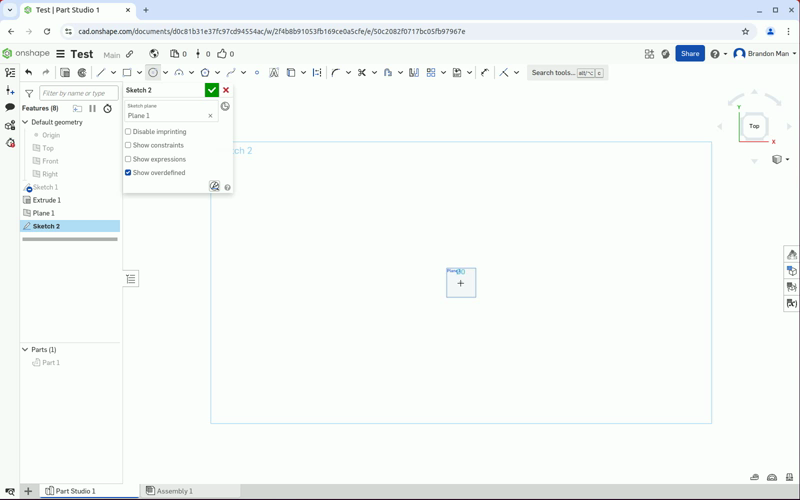
mouse_move(511, 282)
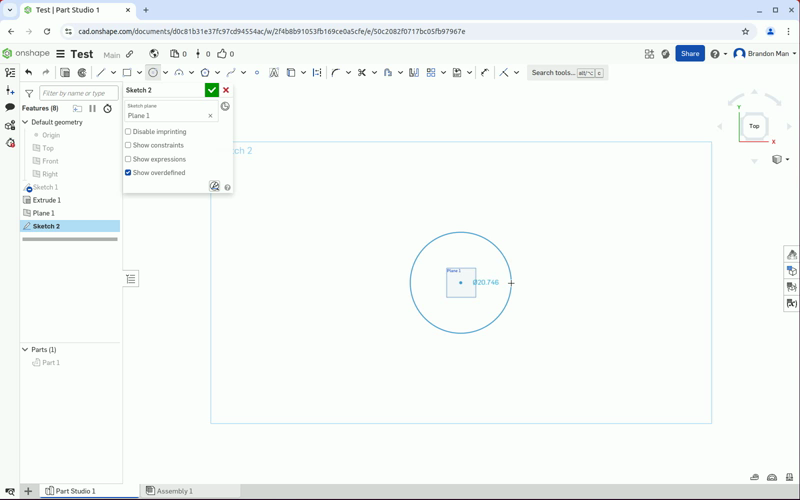
click(511, 282)
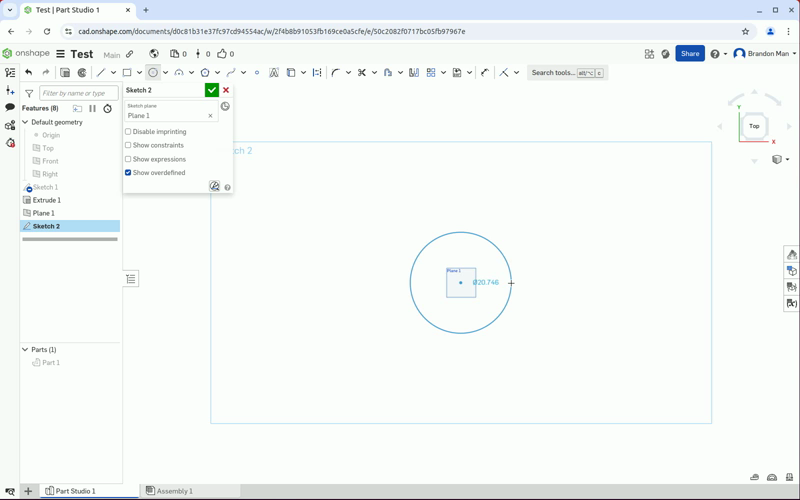
key(esc)
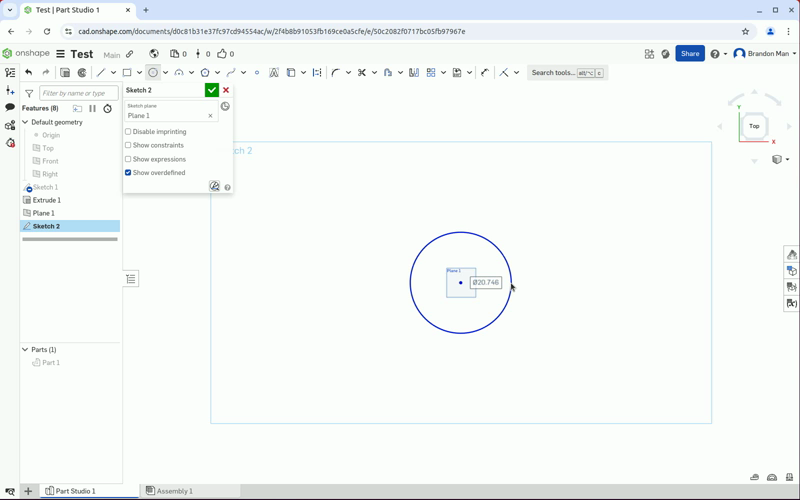
mouse_move(451, 250)
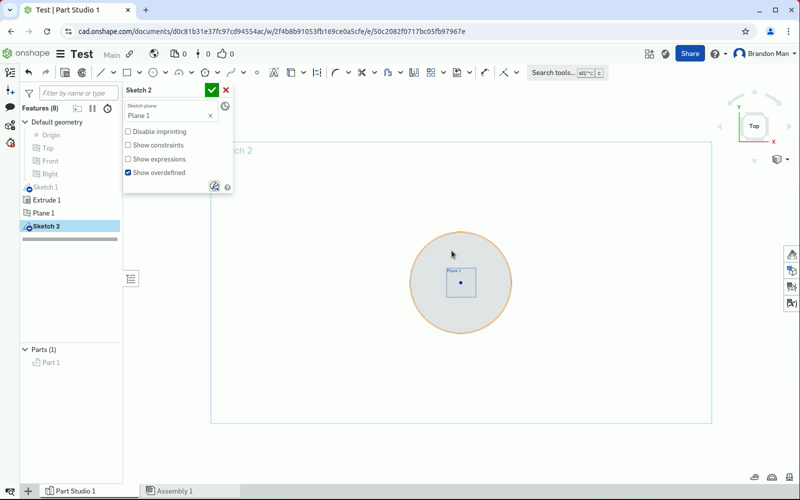
click(451, 250)
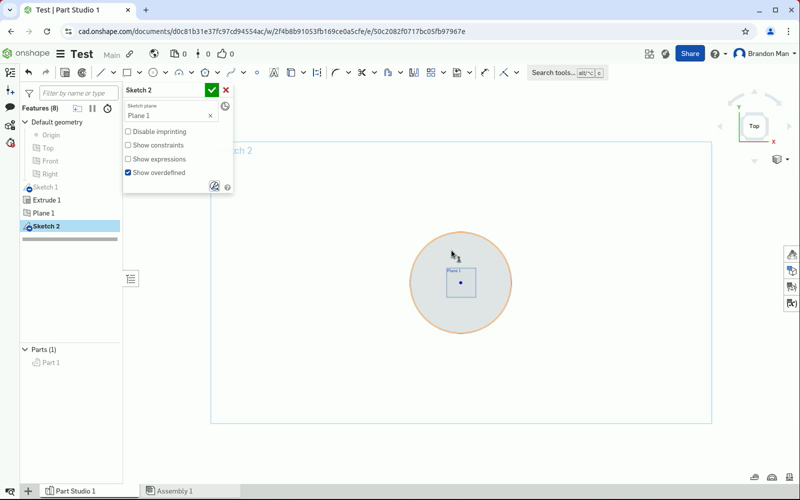
mouse_move(73, 352)
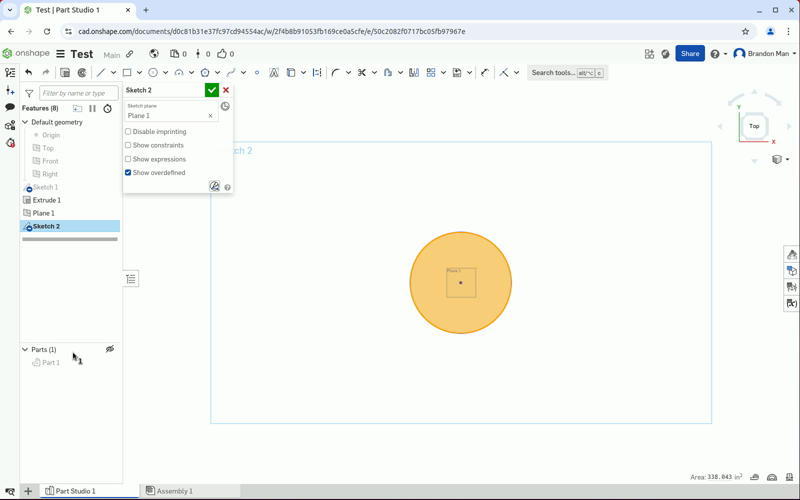
key(shift+y)
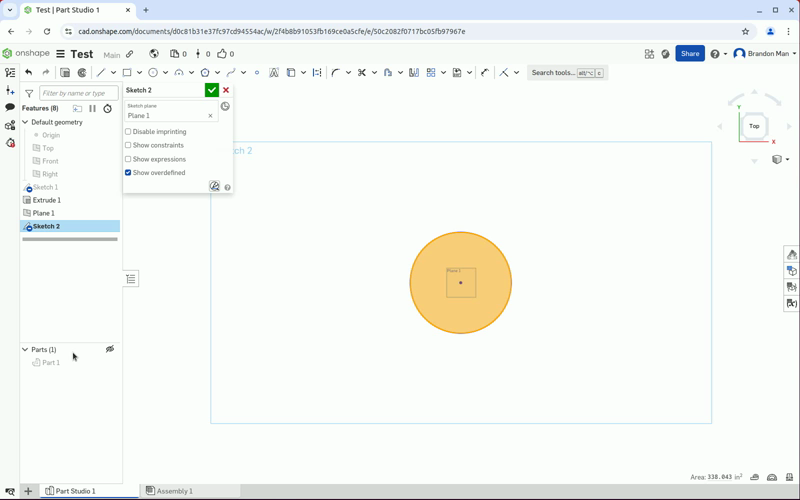
key(shift+e)
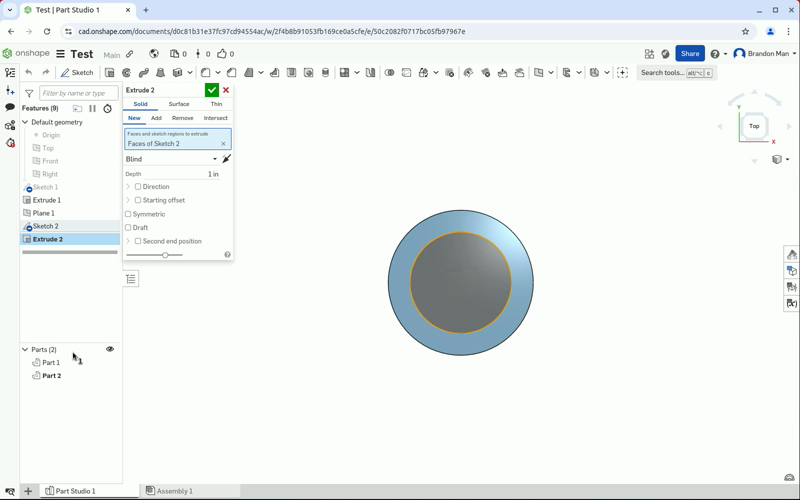
mouse_move(143, 106)
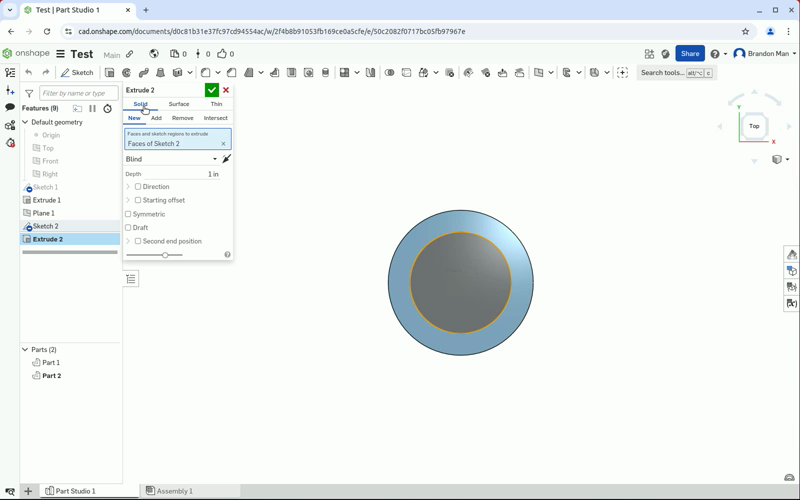
click(143, 106)
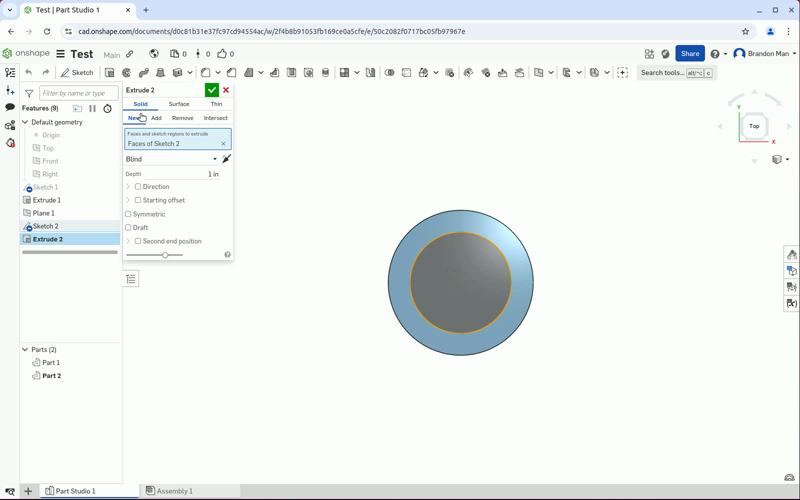
mouse_move(137, 120)
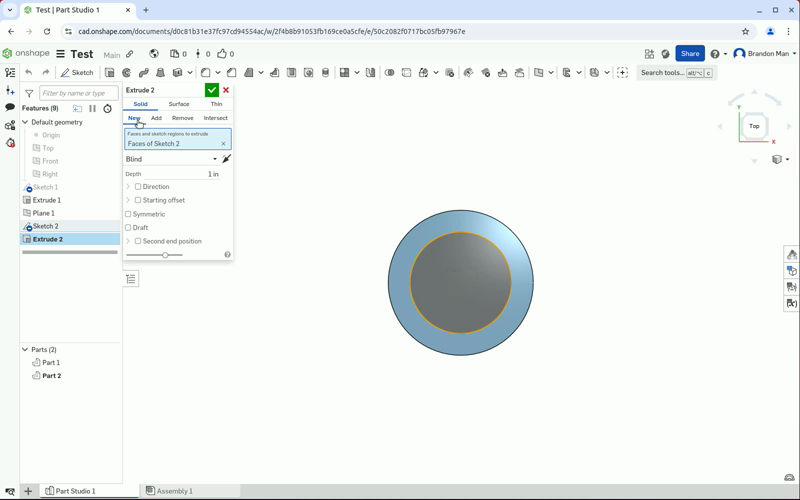
click(137, 120)
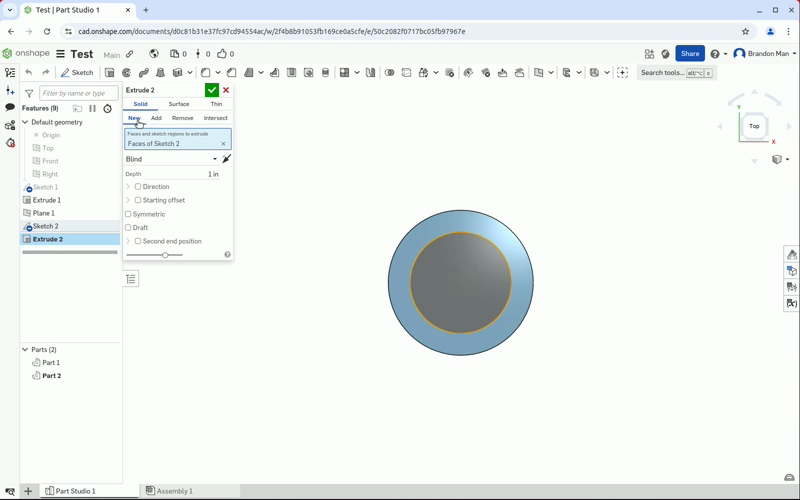
key(tab, 4)
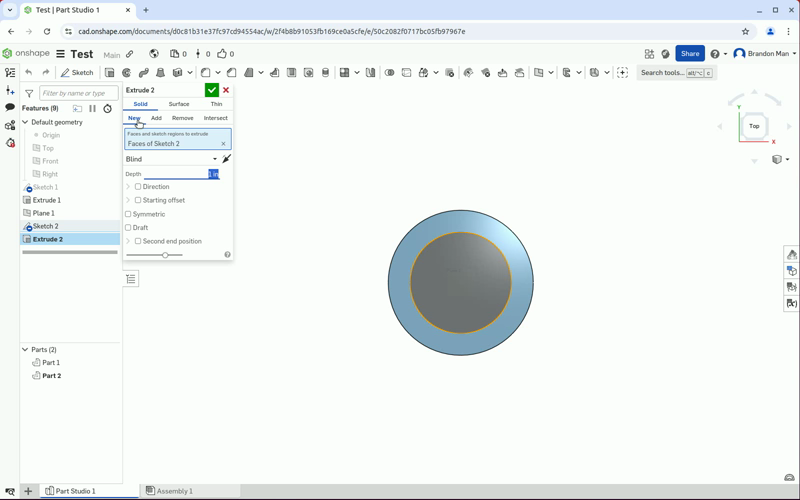
text(11.554)
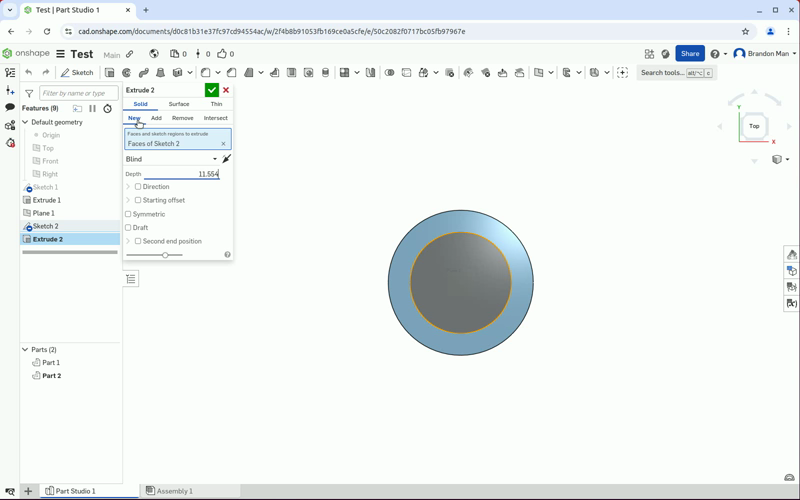
key(enter)
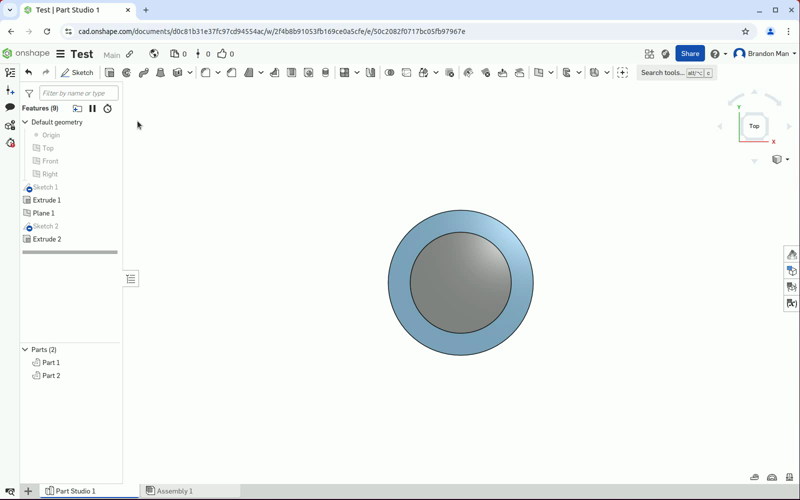
key(shift+h)
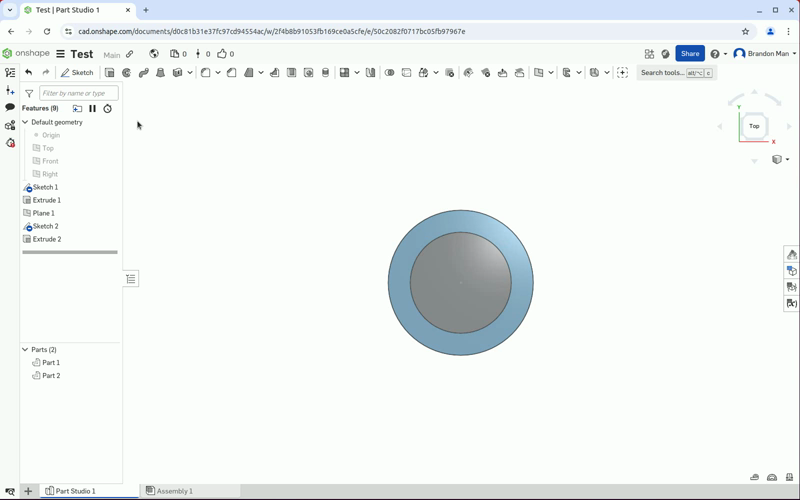
key(shift+h)
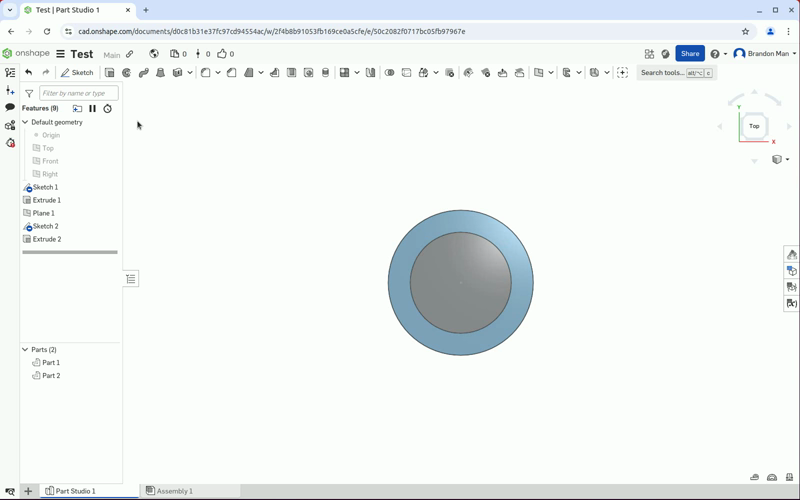
key(shift+7)
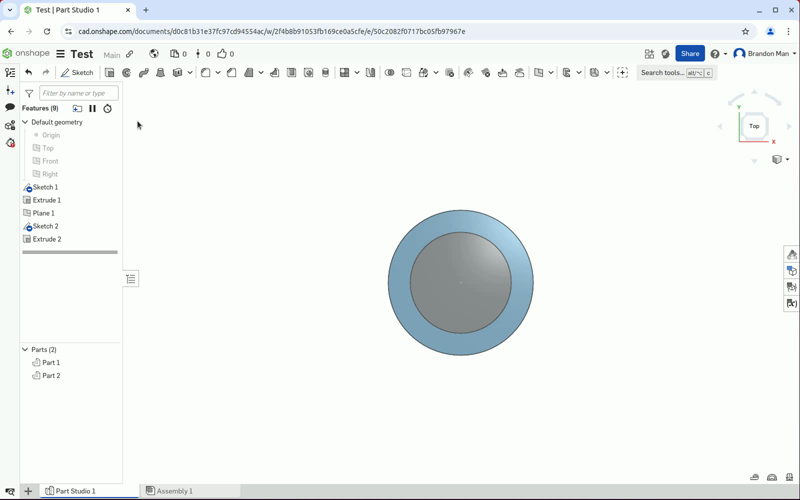
key(up, 3)
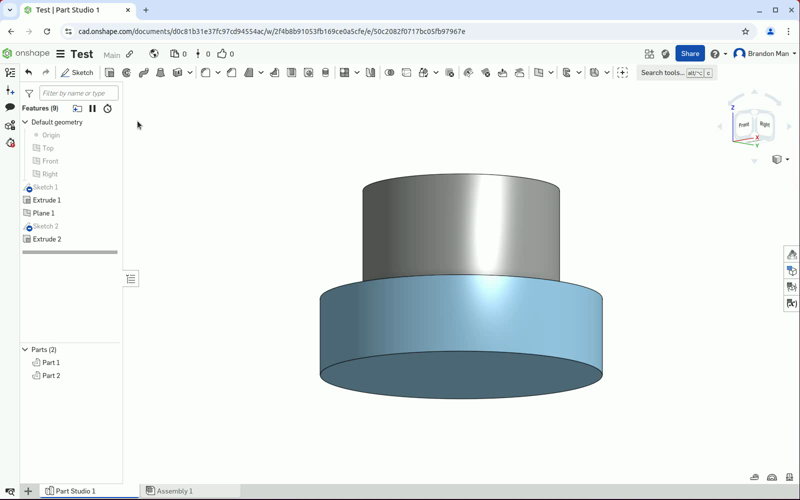
key(left, 3)
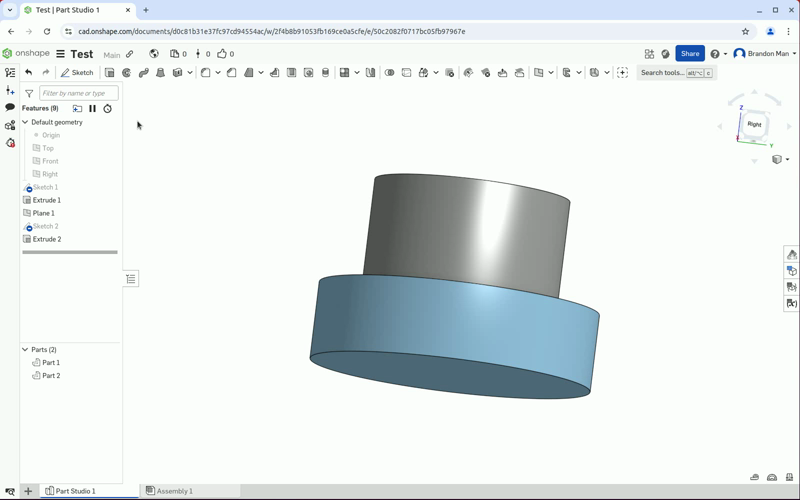
key(right, 3)
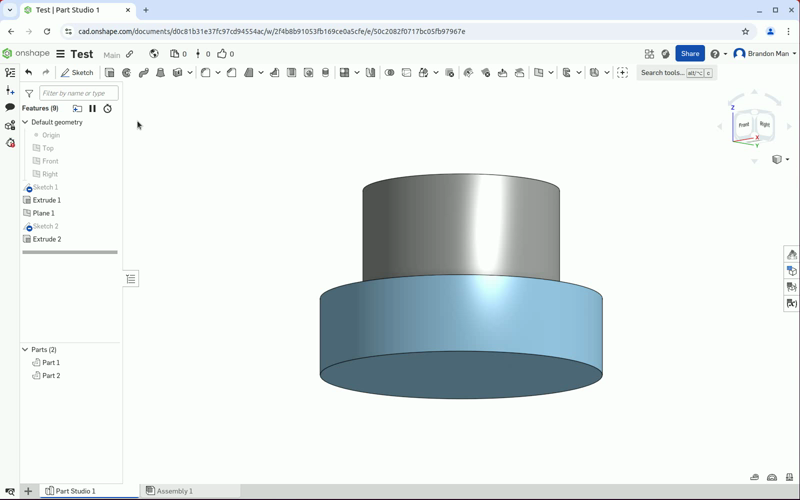
key(down, 3)
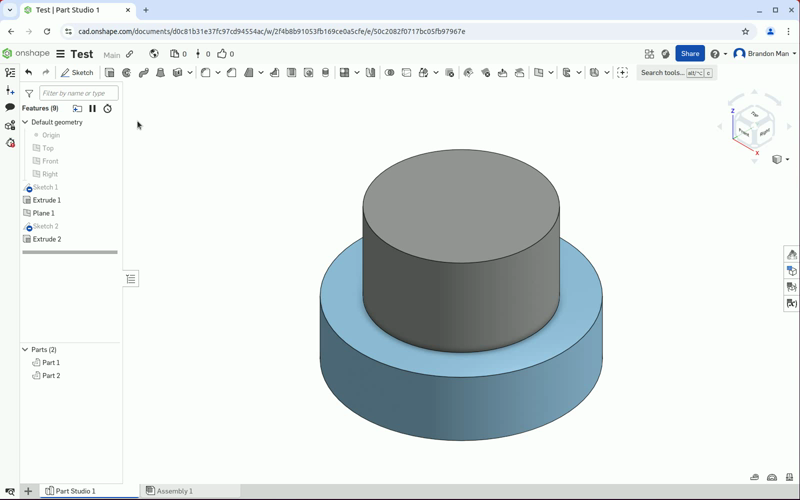
mouse_move(73, 189)
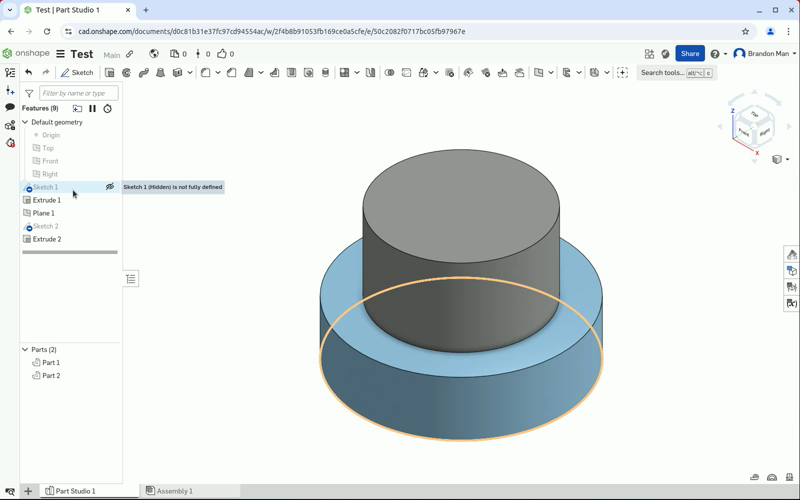
click(73, 189)